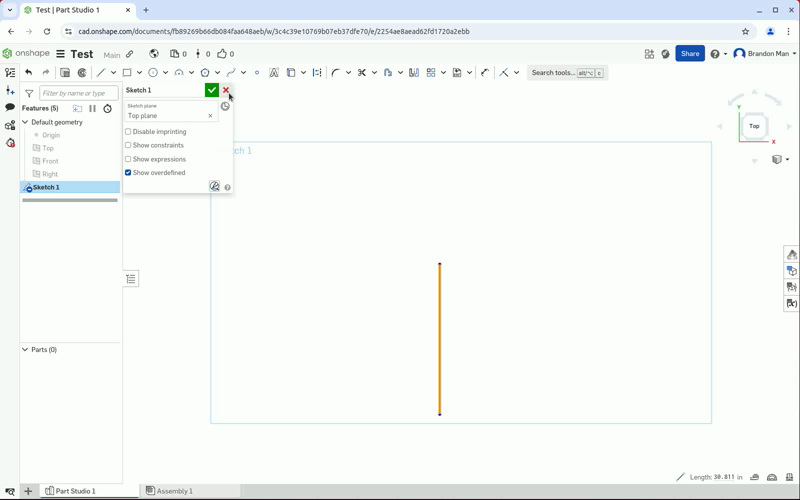
key(shift+h)
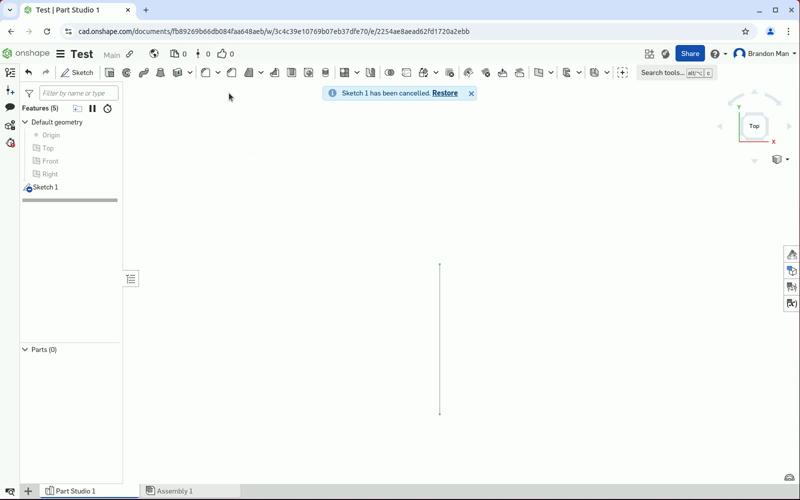
key(shift+s)
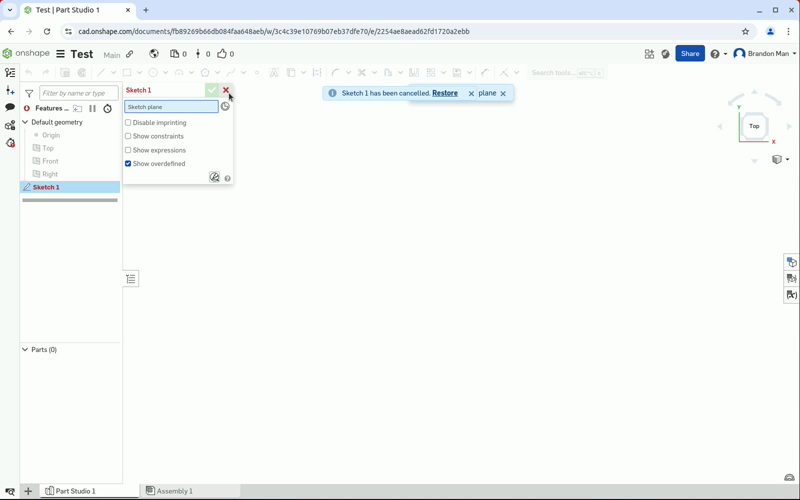
mouse_move(73, 150)
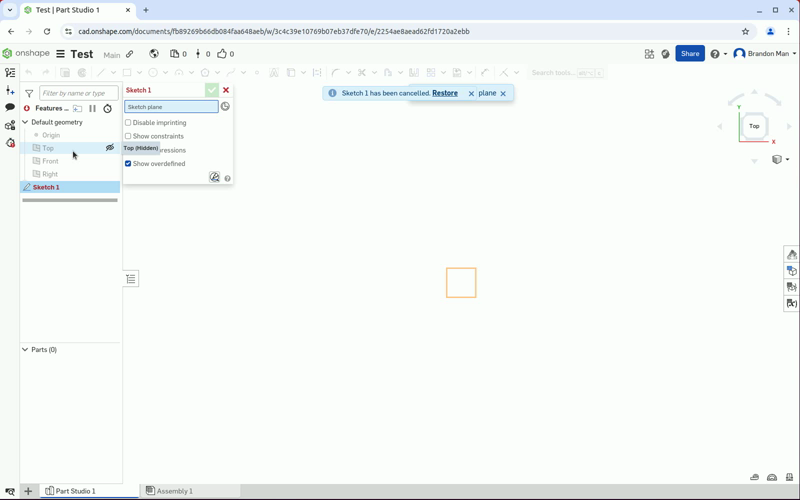
click(73, 150)
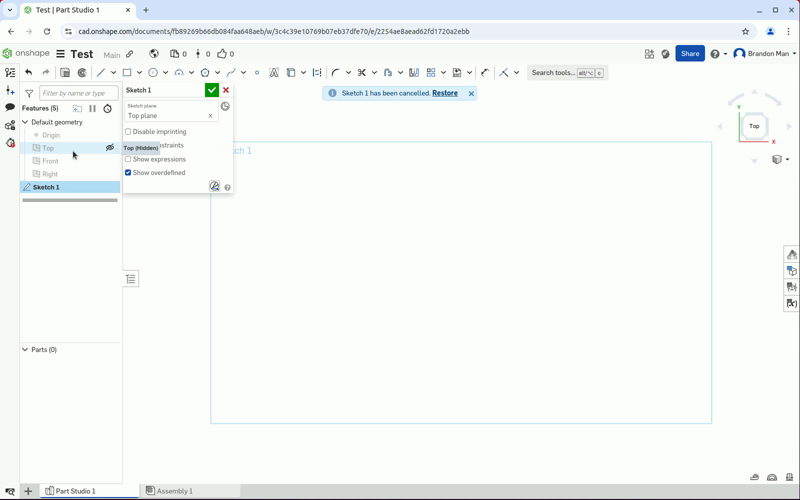
mouse_move(73, 352)
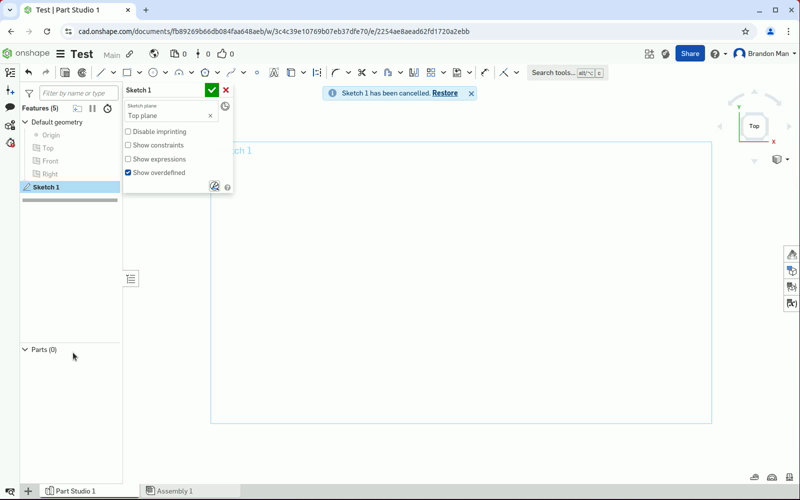
key(y)
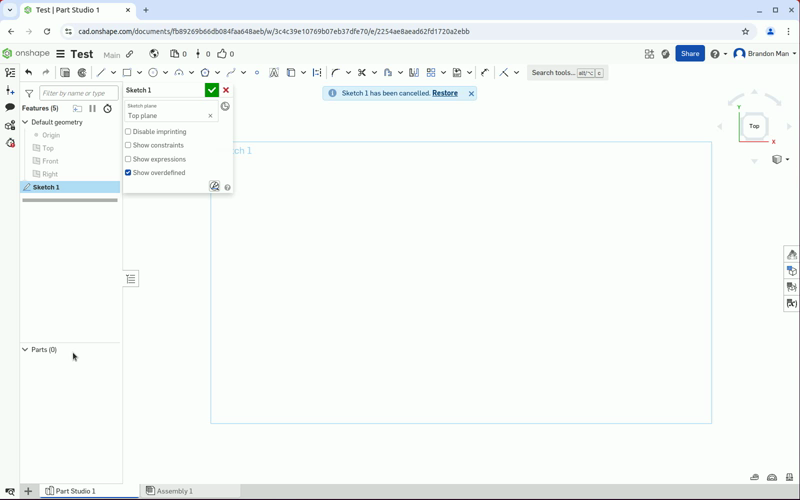
key(c)
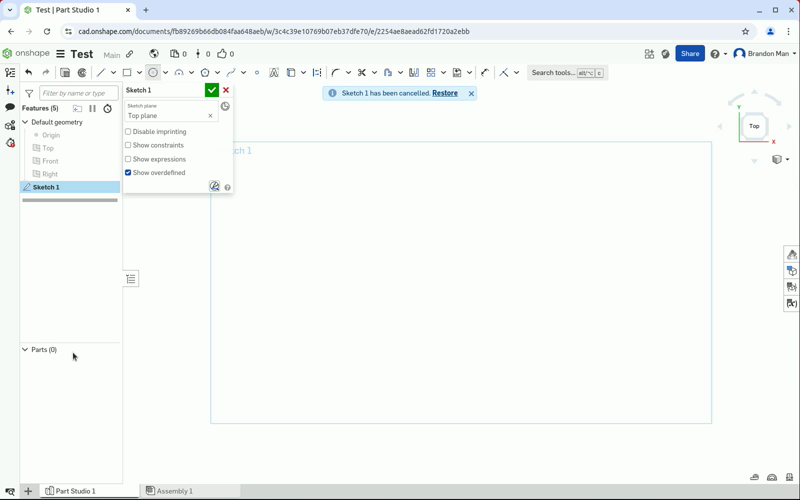
key_down(shift)
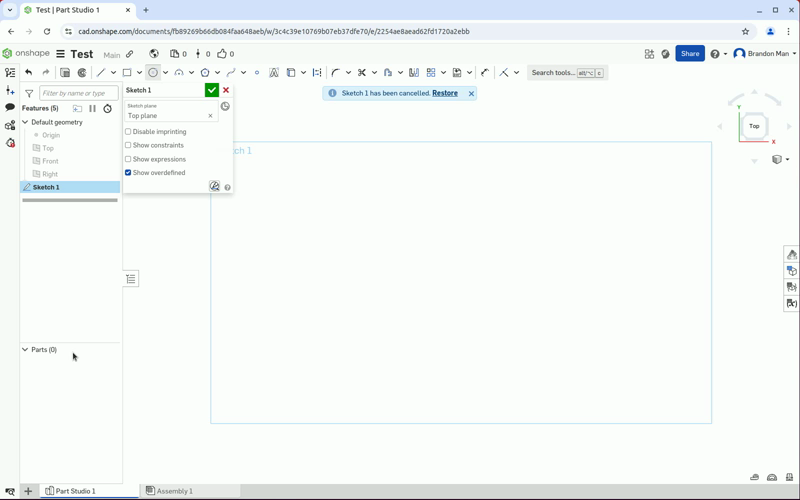
mouse_move(460, 282)
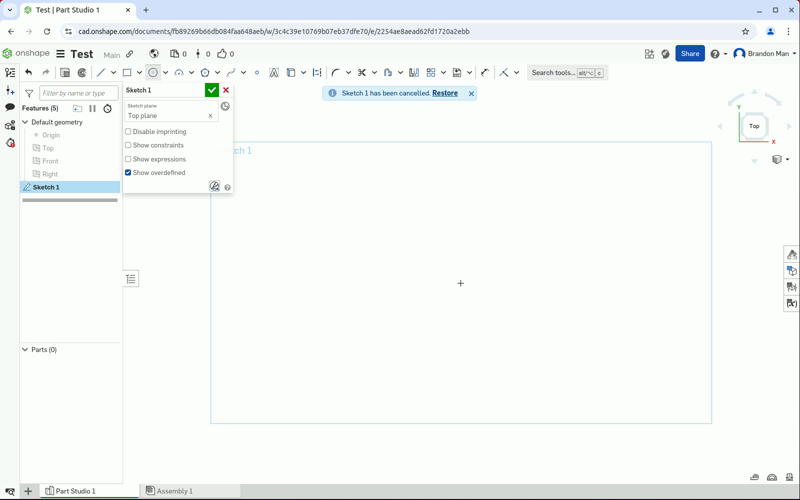
click(460, 282)
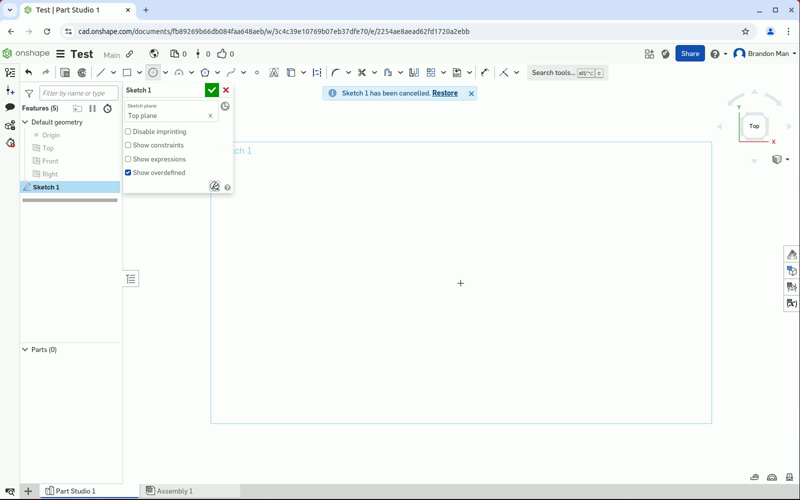
key_up(shift)
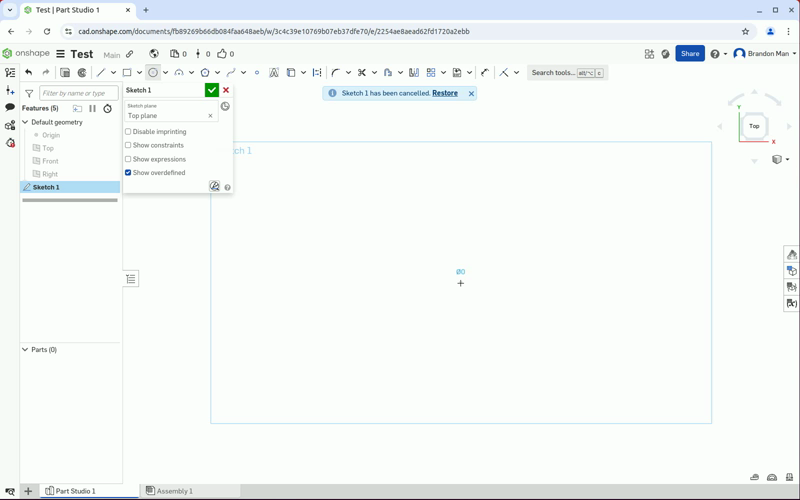
mouse_move(570, 282)
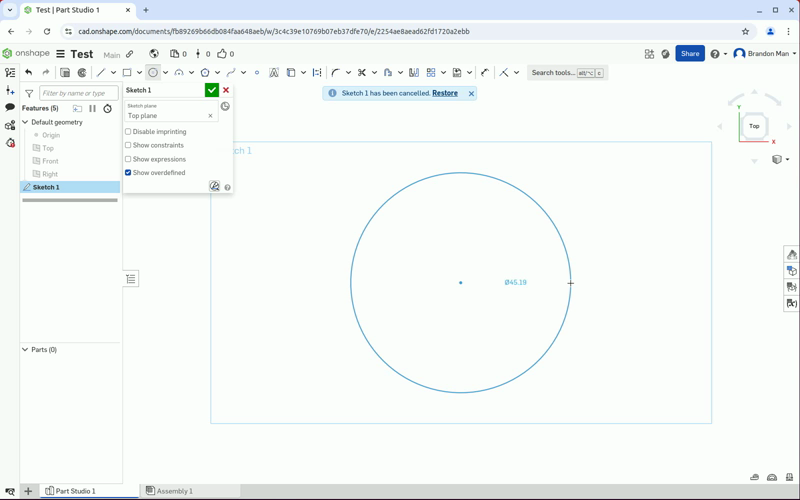
click(570, 282)
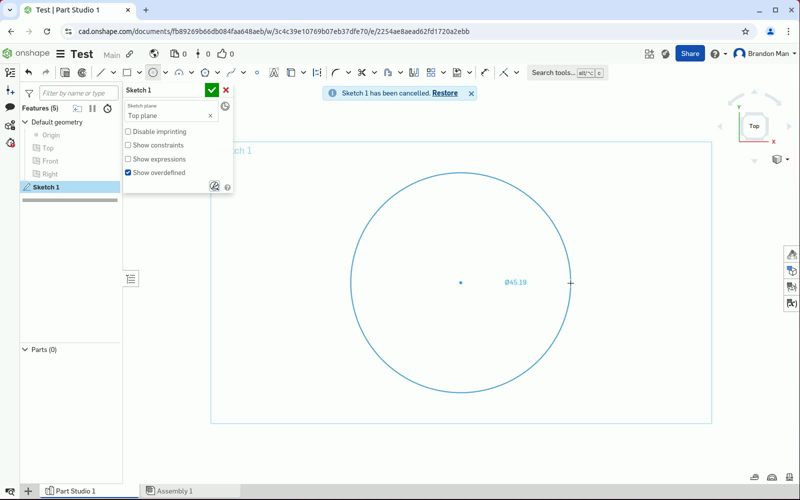
key(esc)
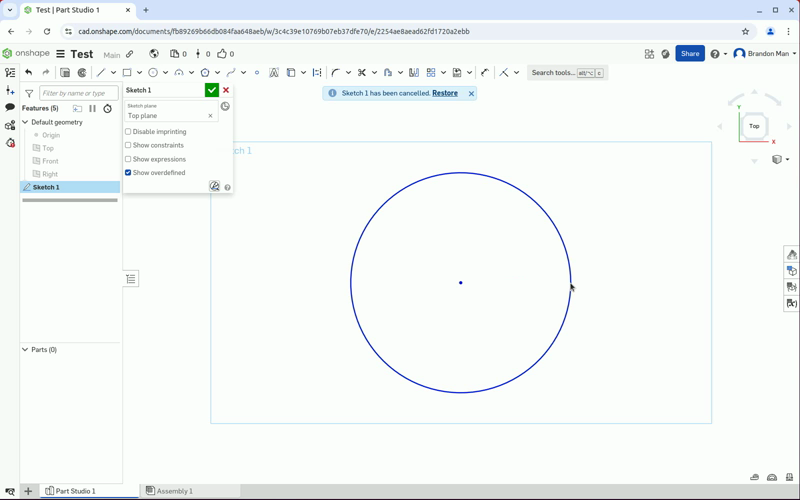
mouse_move(521, 331)
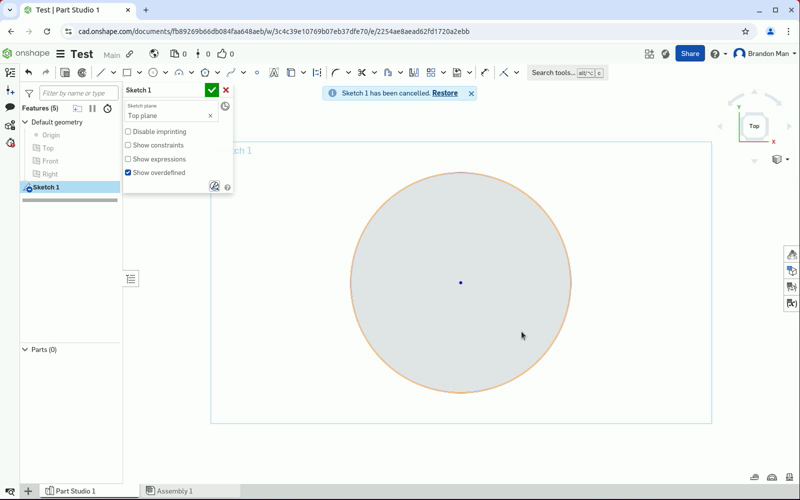
click(521, 331)
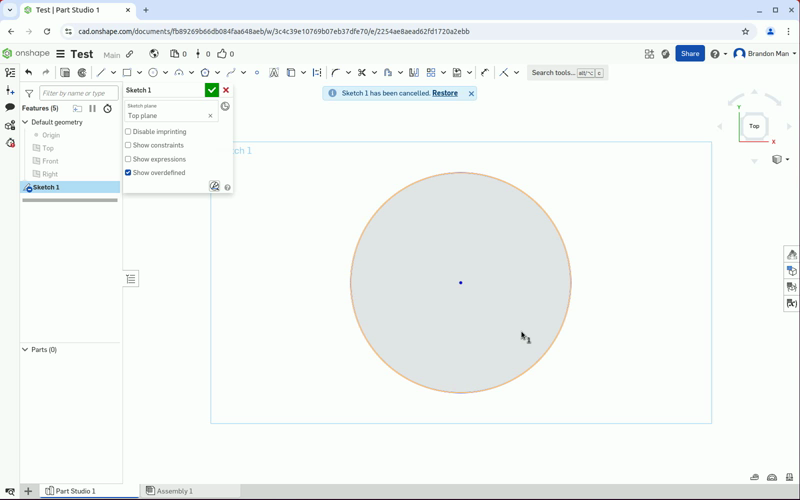
mouse_move(73, 352)
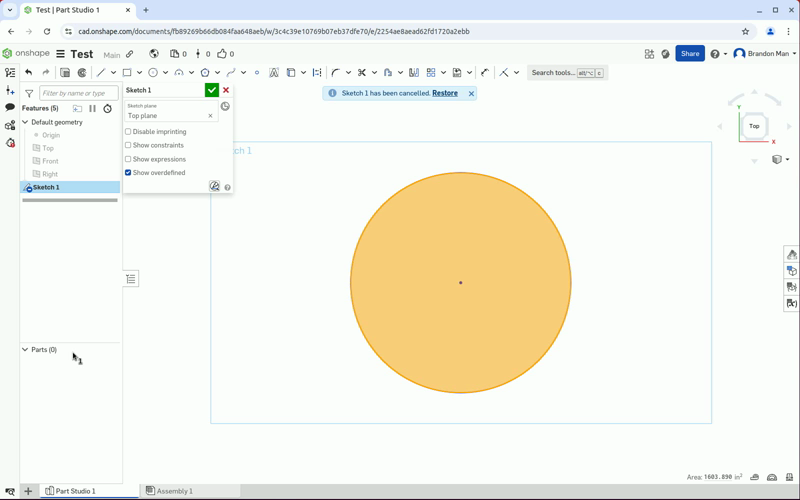
key(shift+y)
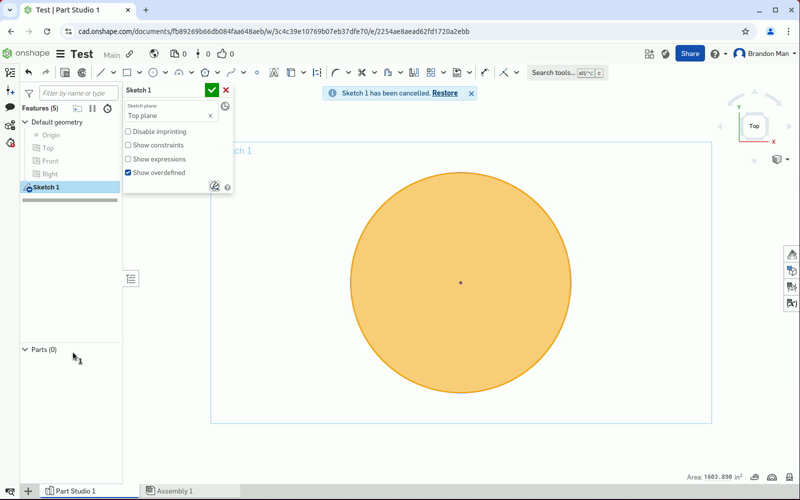
key(shift+e)
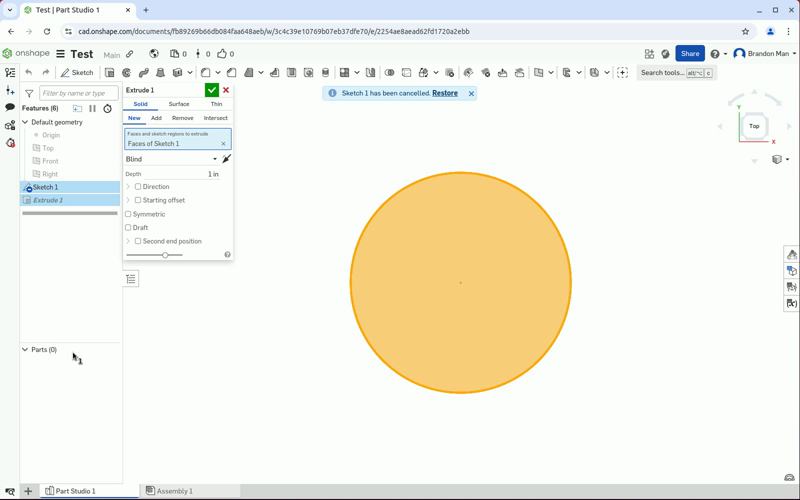
mouse_move(143, 106)
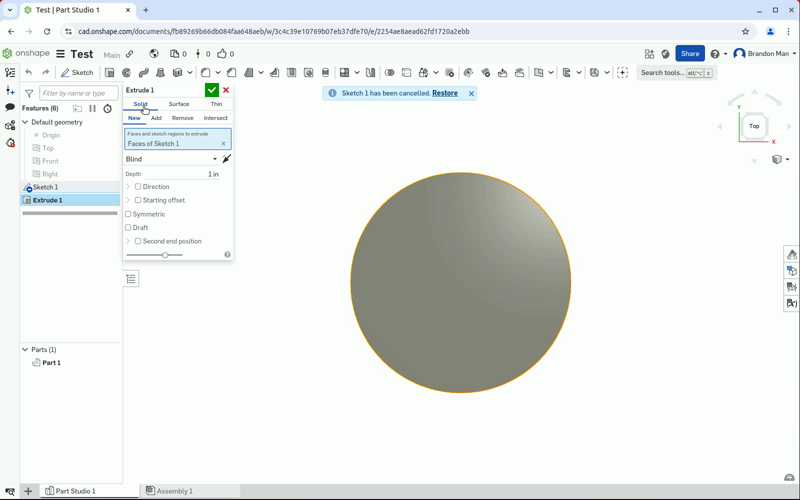
click(143, 106)
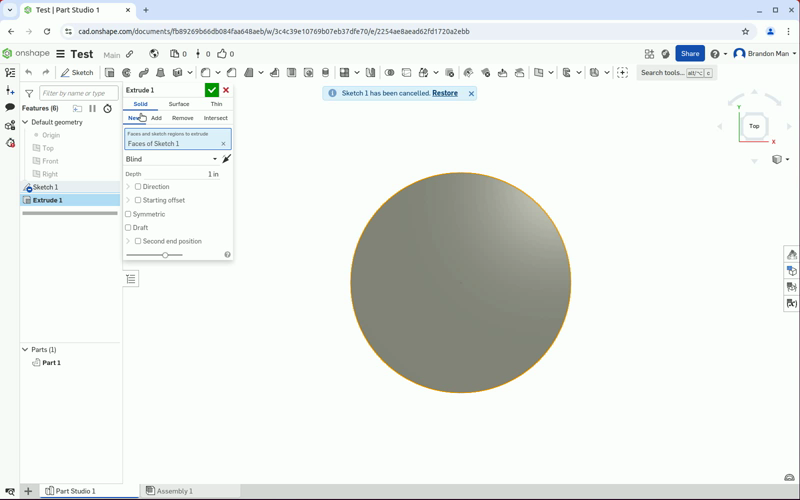
mouse_move(137, 120)
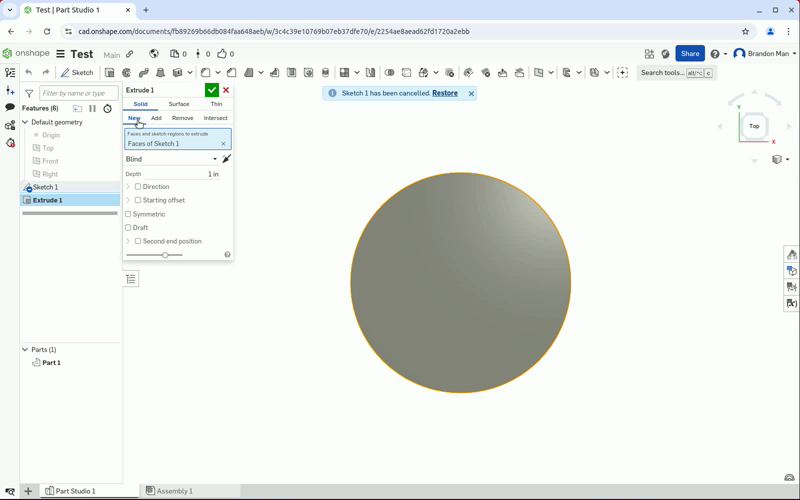
click(137, 120)
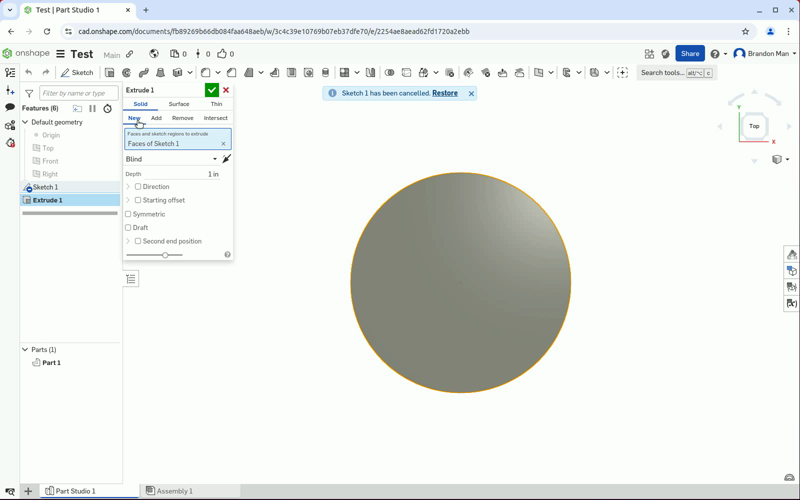
key(tab, 4)
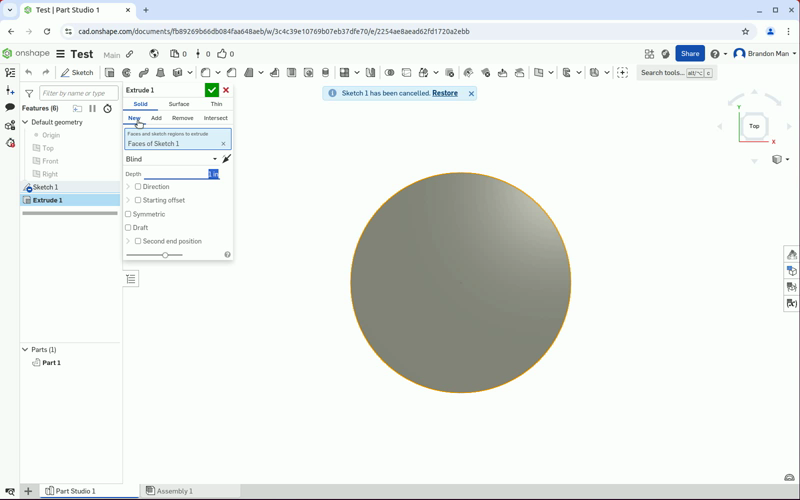
text(-23.108)
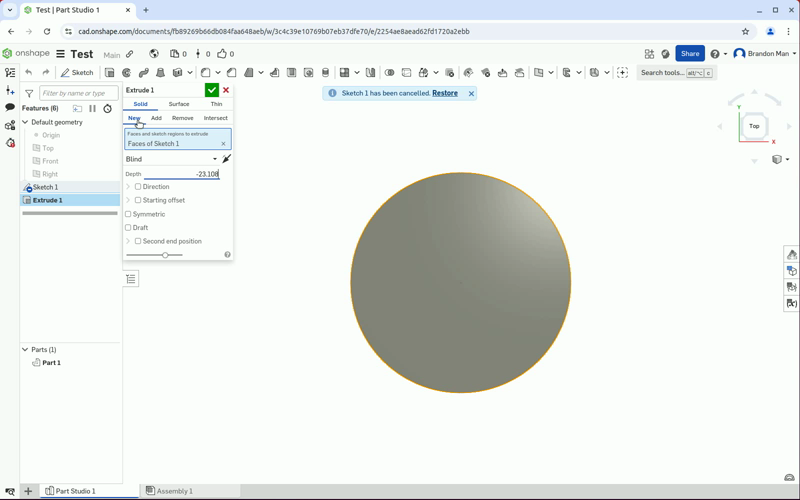
key(enter)
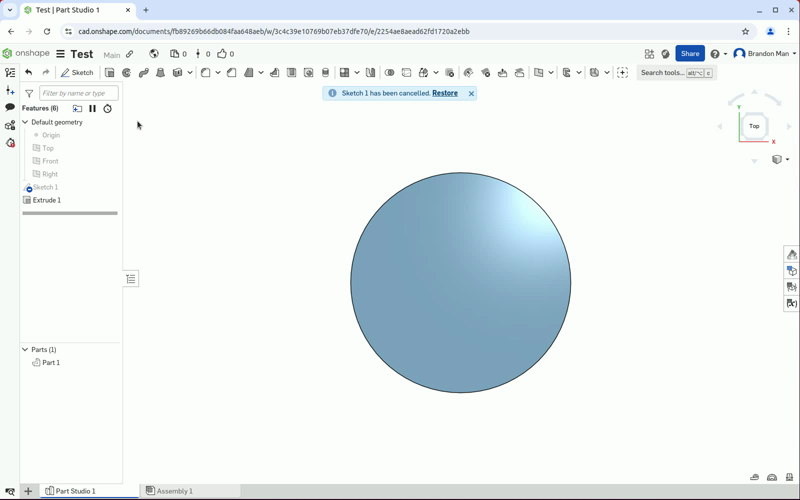
key(shift+h)
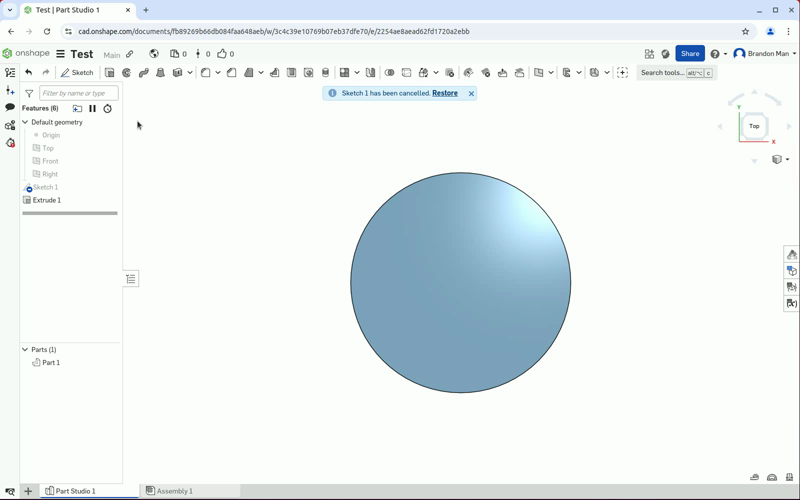
key(shift+h)
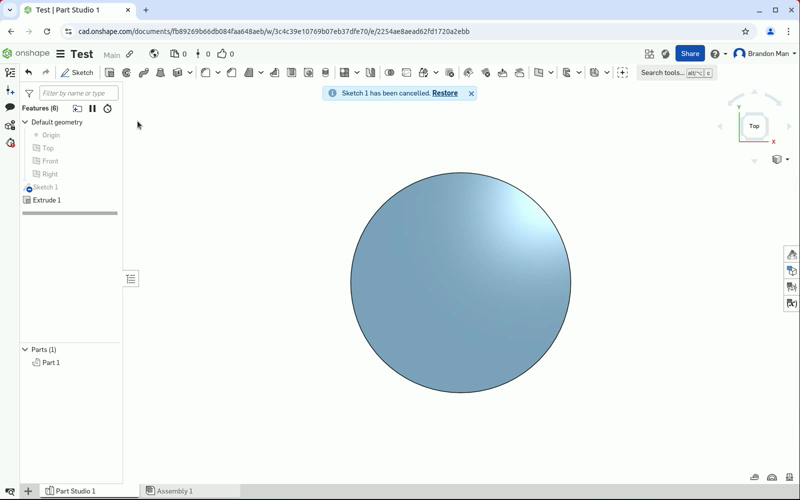
mouse_move(73, 189)
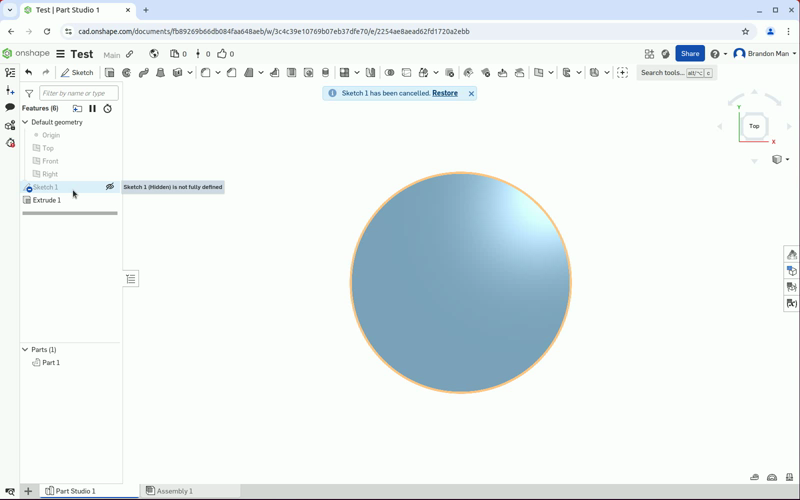
click(73, 189)
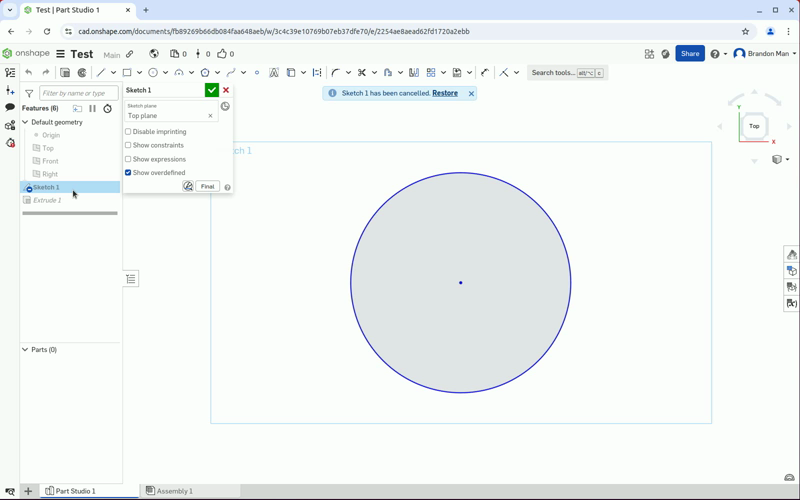
mouse_move(229, 92)
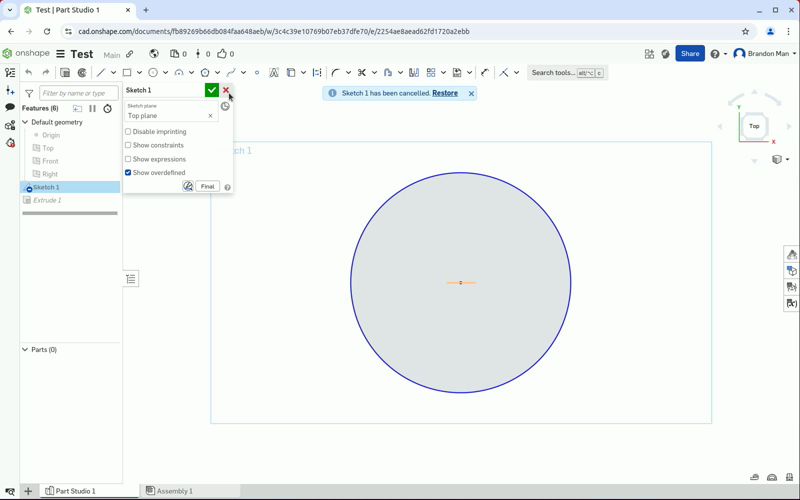
click(229, 92)
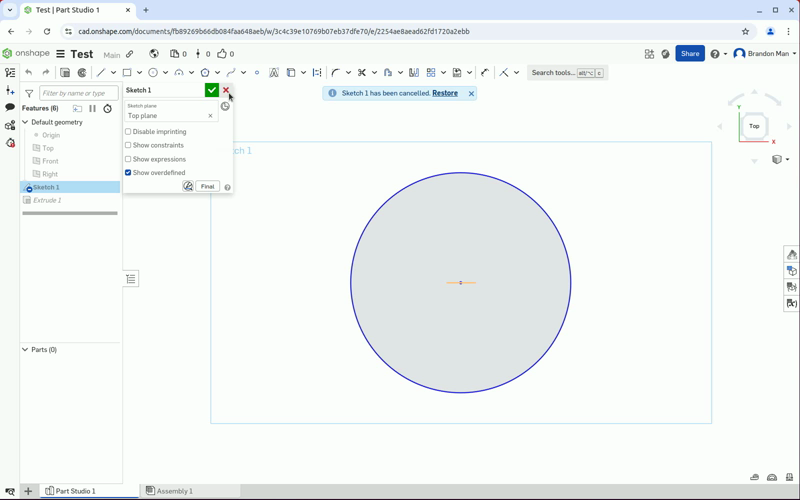
key(shift+s)
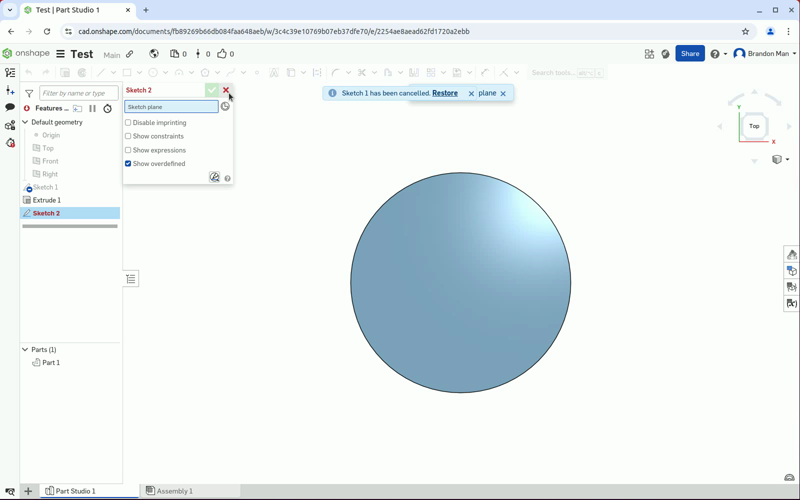
mouse_move(73, 150)
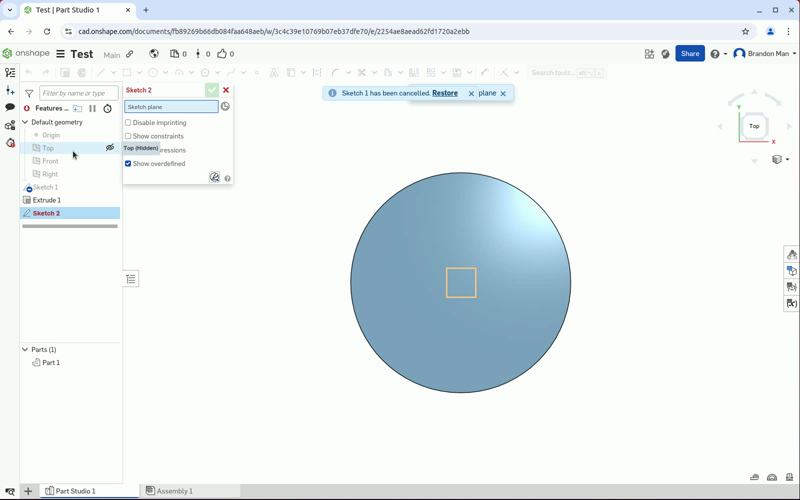
click(73, 150)
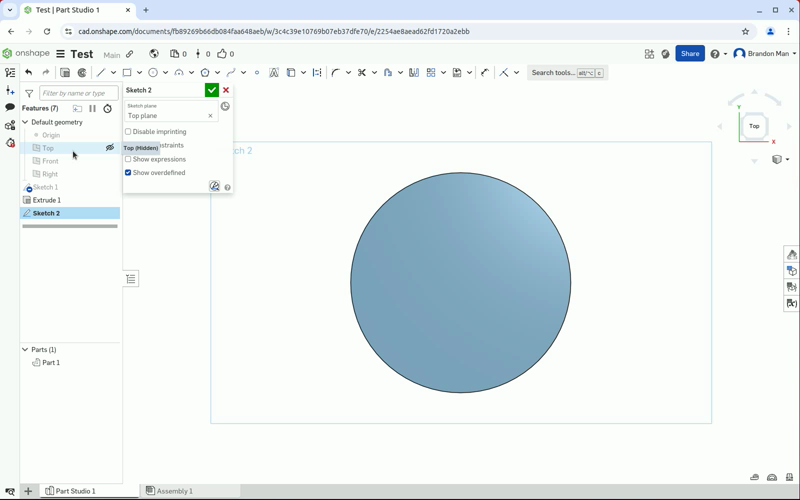
mouse_move(73, 352)
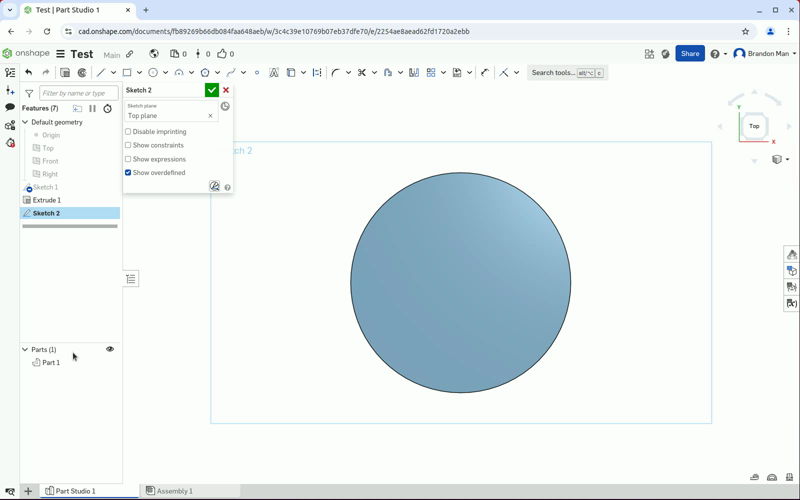
key(y)
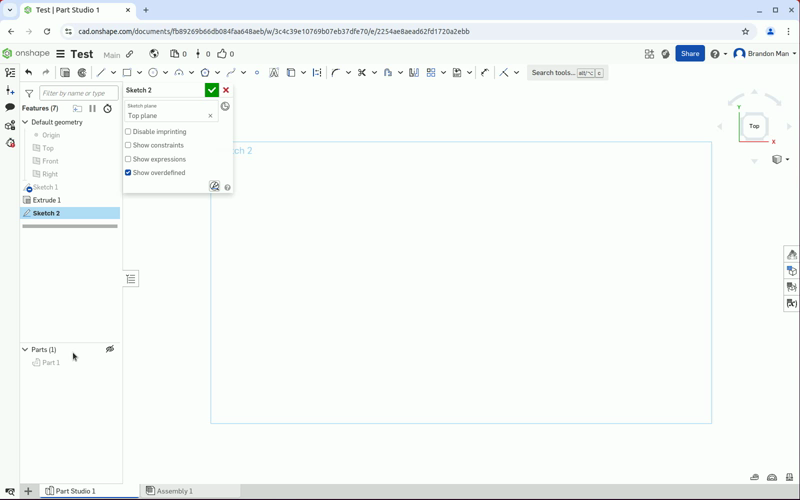
key(c)
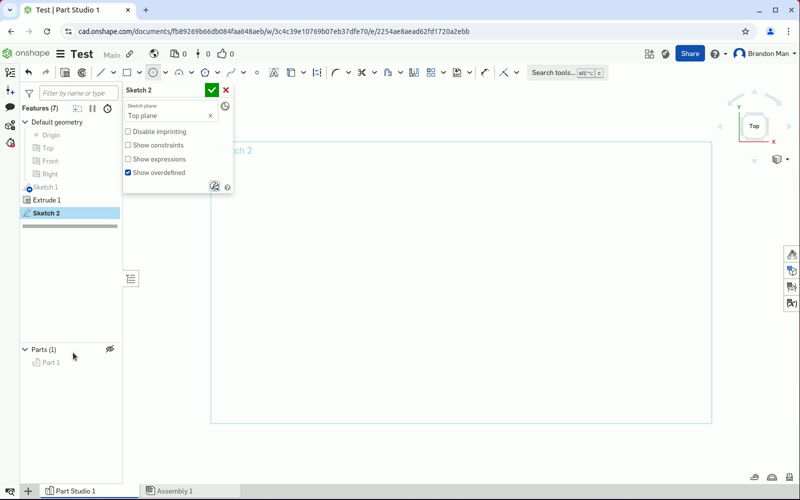
key_down(shift)
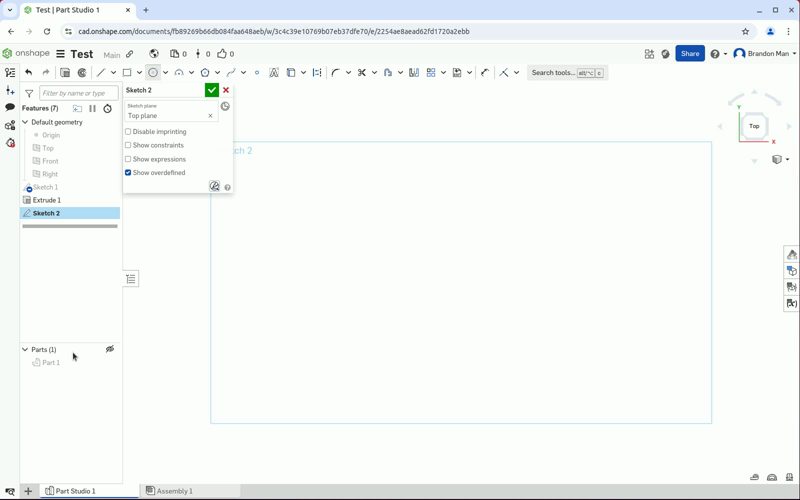
mouse_move(460, 282)
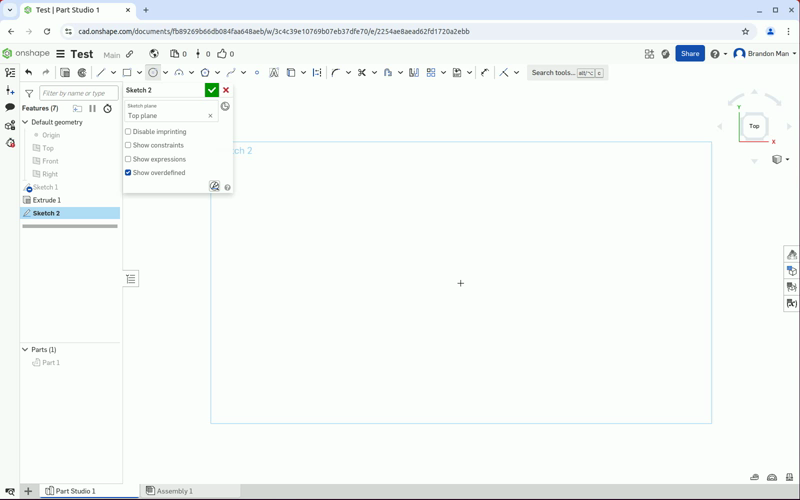
click(460, 282)
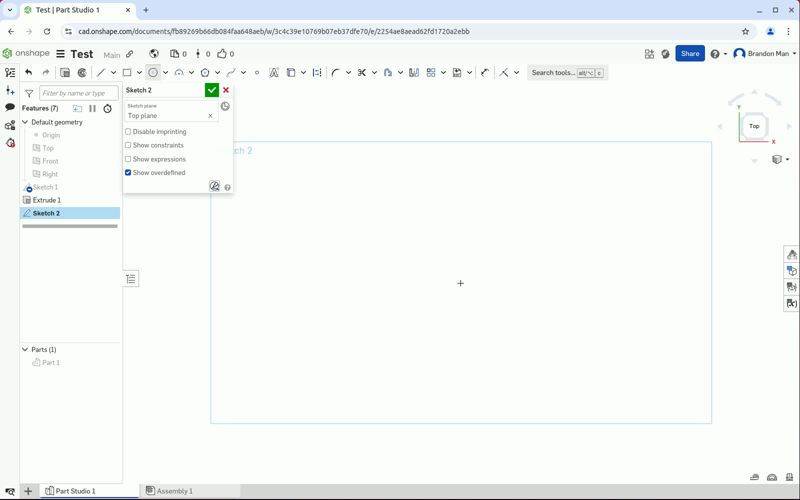
key_up(shift)
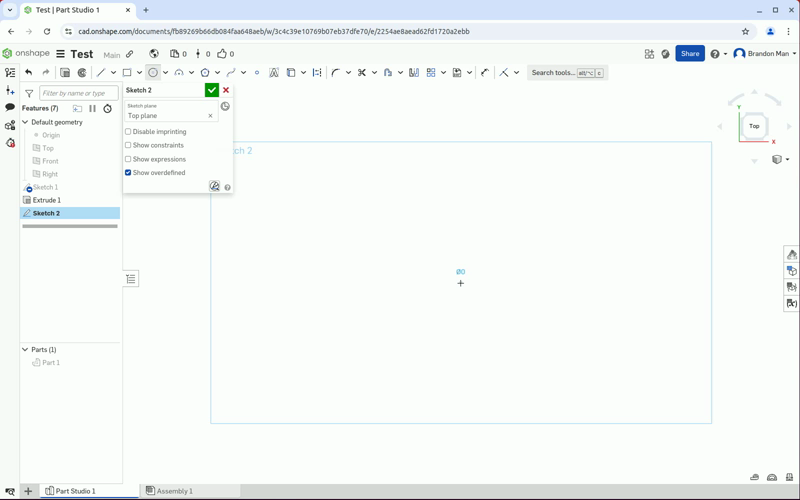
mouse_move(570, 282)
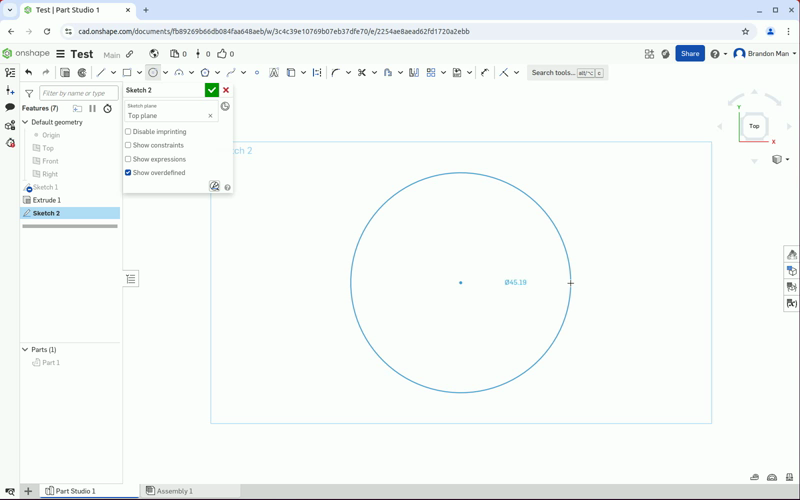
click(570, 282)
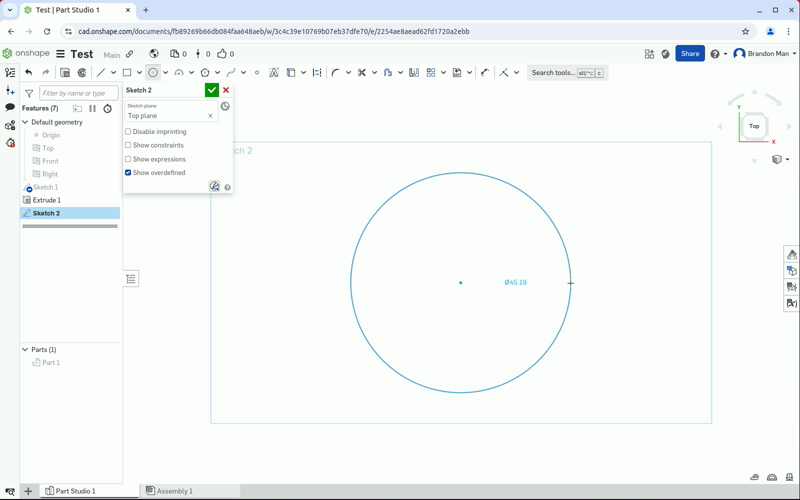
key(esc)
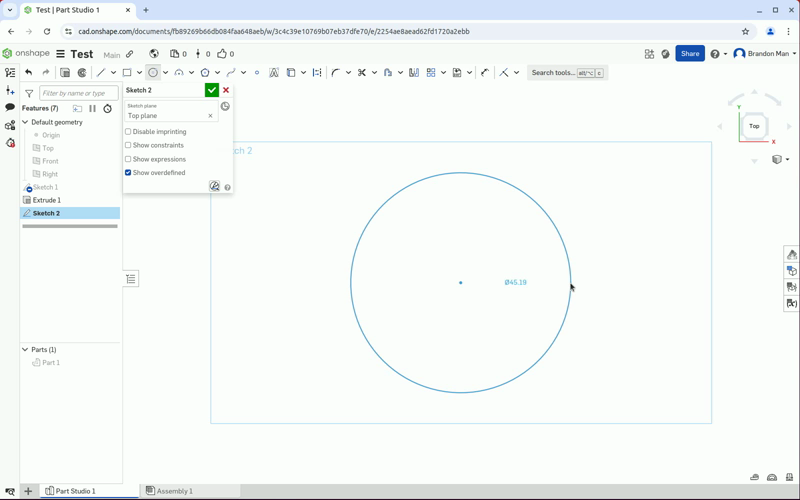
mouse_move(428, 226)
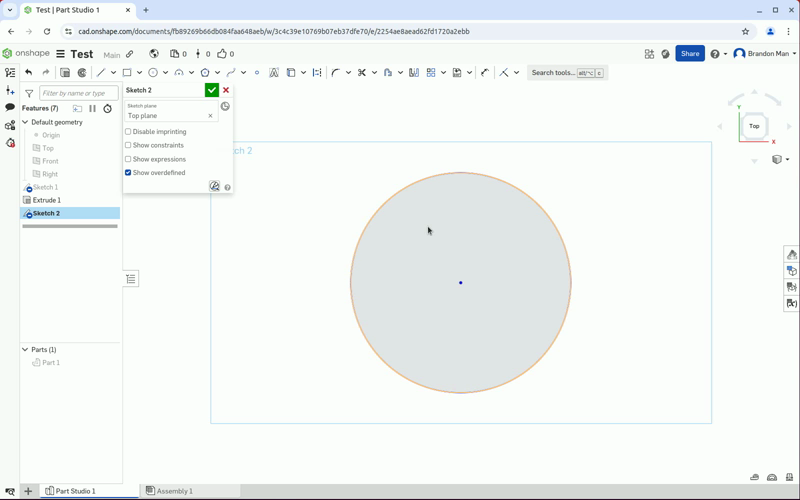
click(428, 226)
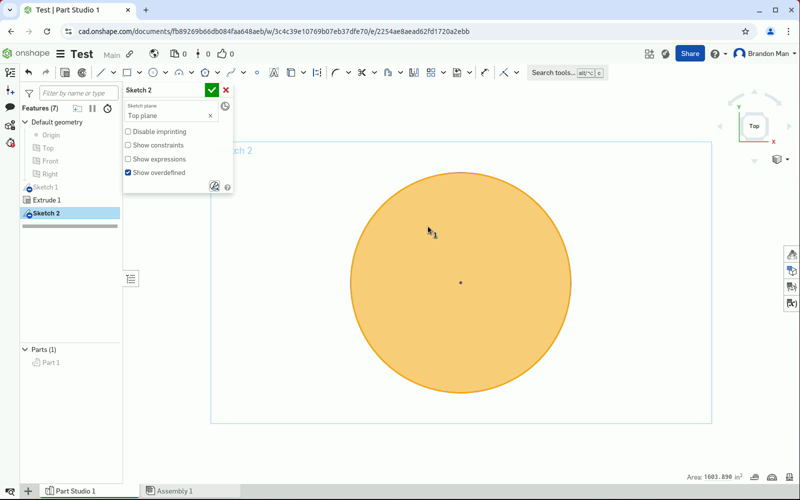
mouse_move(73, 352)
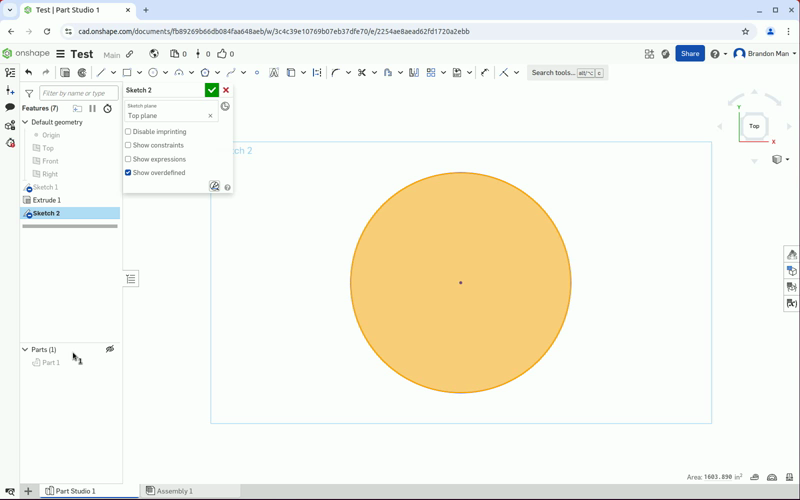
key(shift+y)
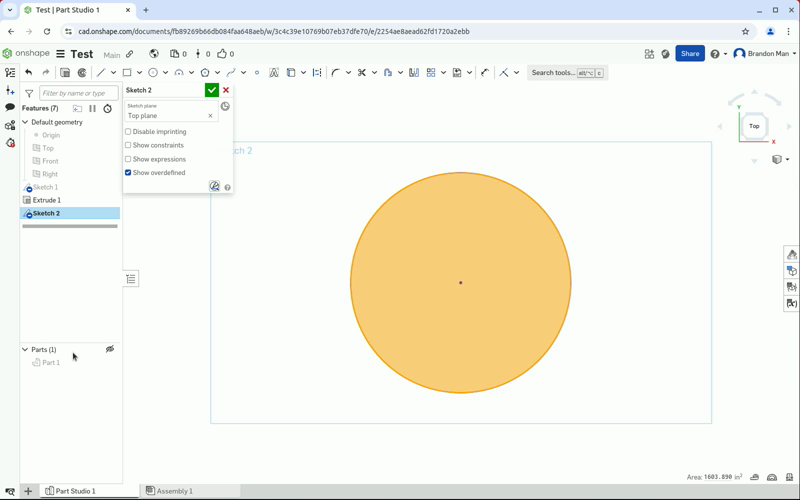
key(shift+e)
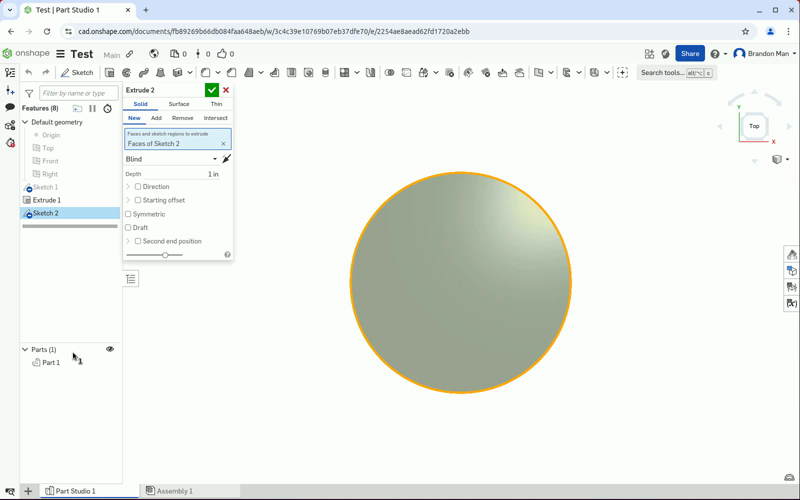
mouse_move(143, 106)
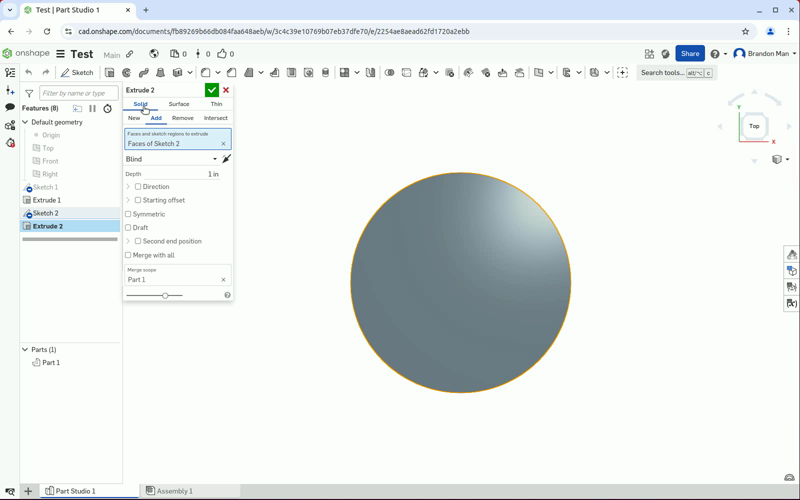
click(143, 106)
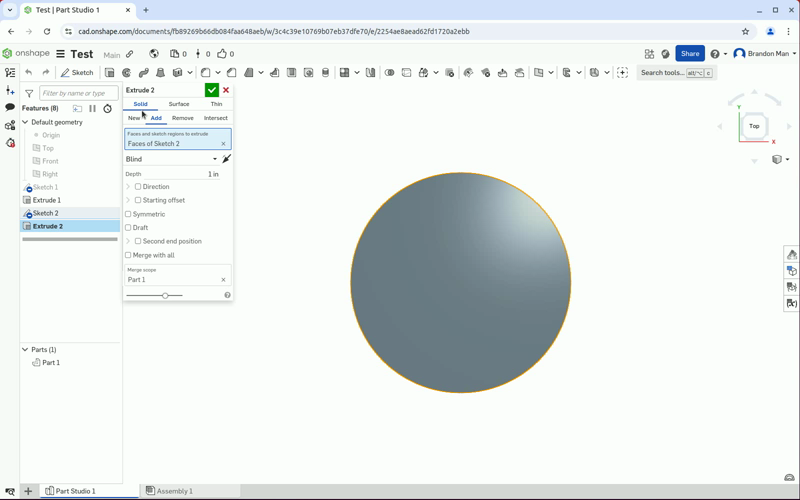
mouse_move(137, 120)
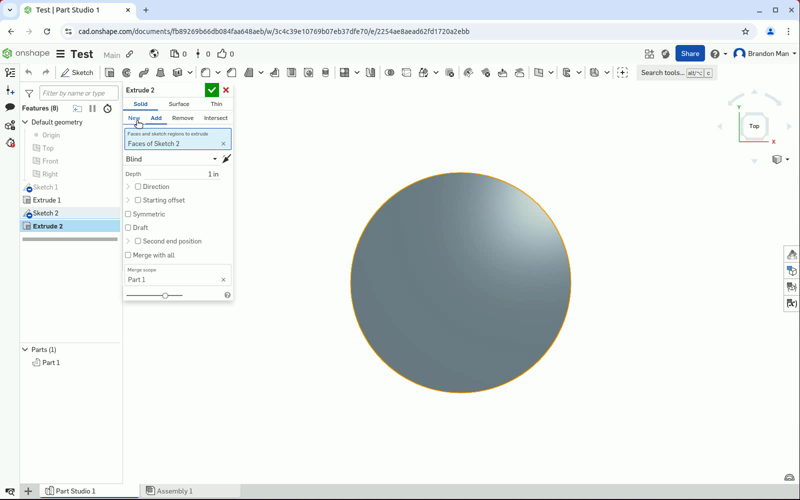
click(137, 120)
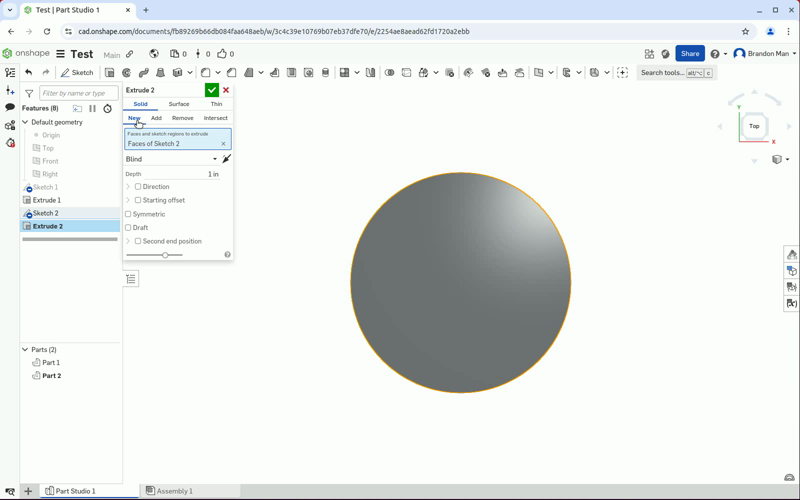
key(tab, 4)
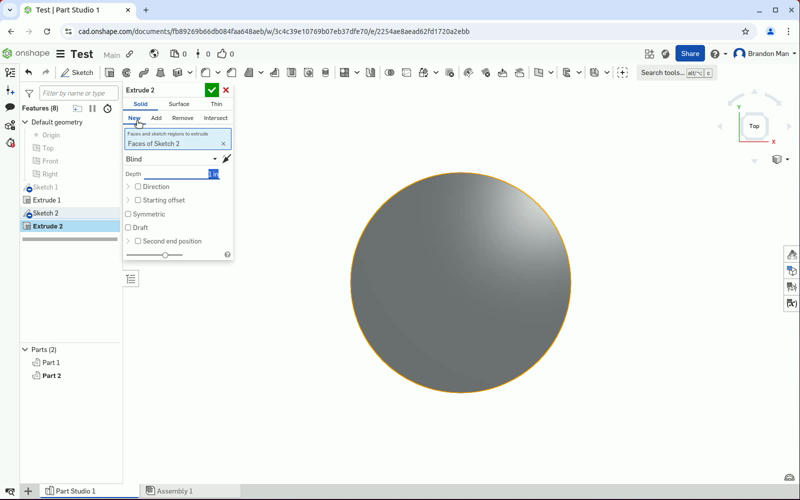
text(23.108)
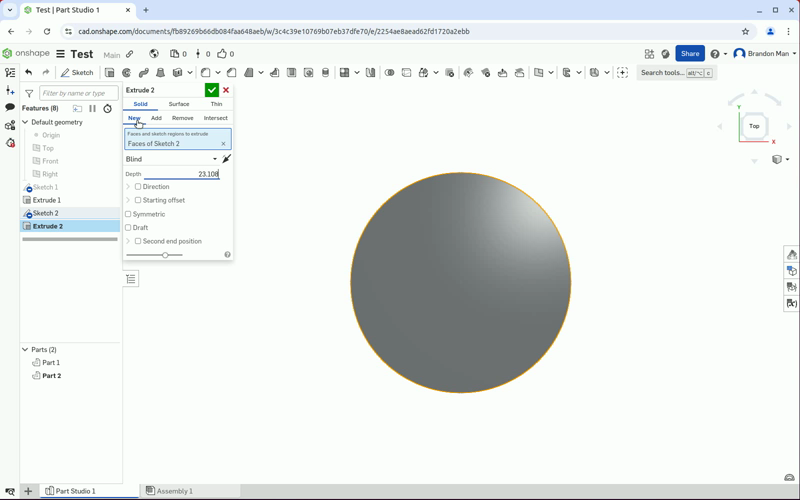
key(enter)
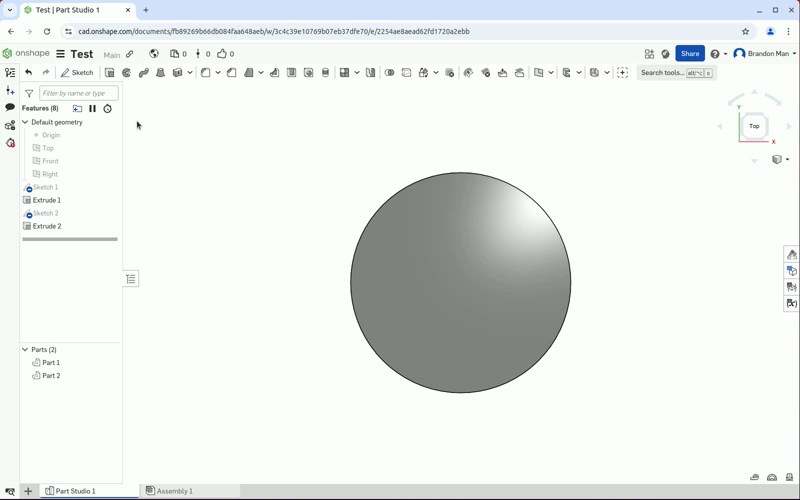
key(shift+h)
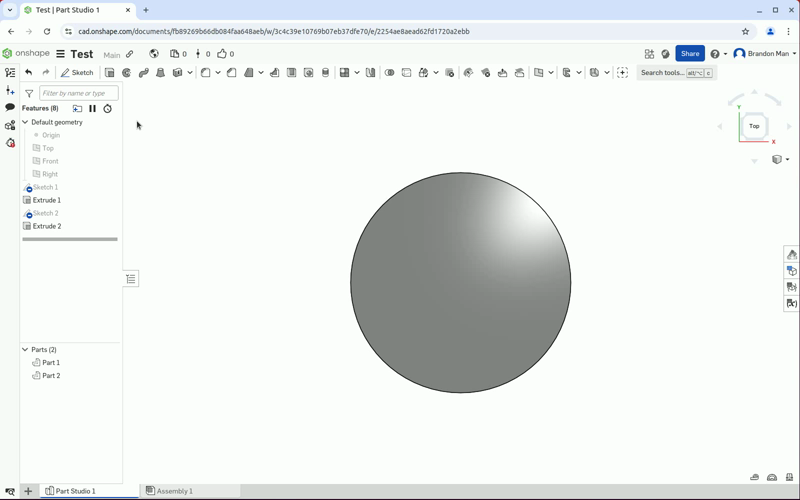
key(shift+h)
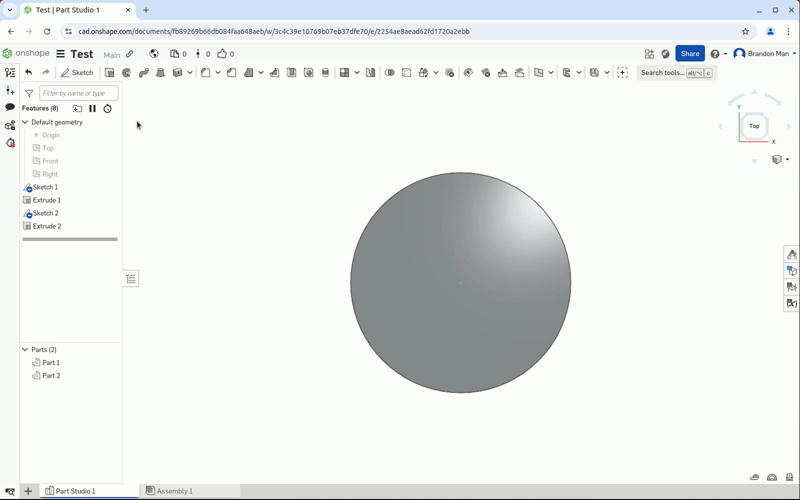
key(shift+7)
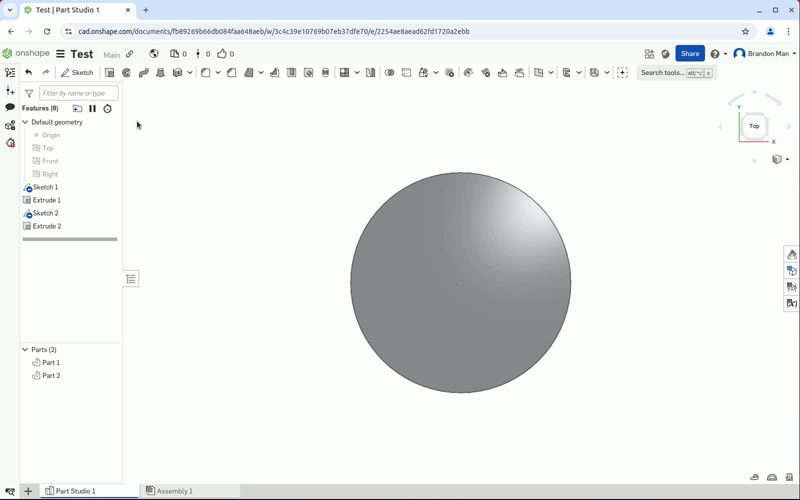
key(up, 3)
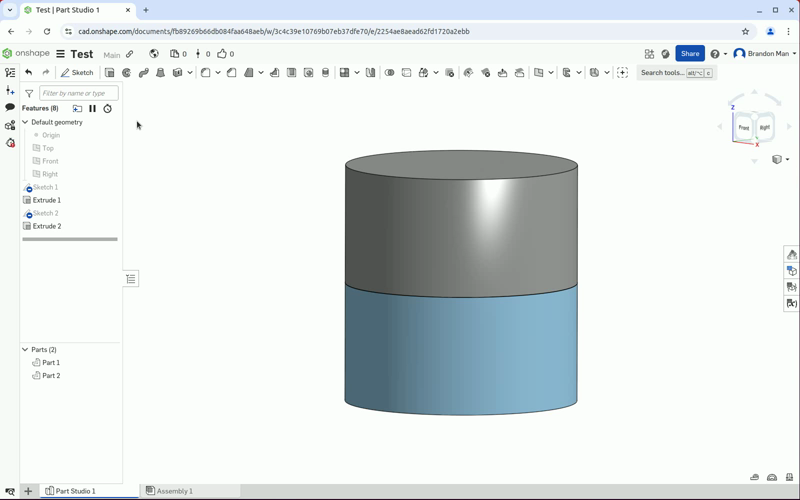
key(left, 3)
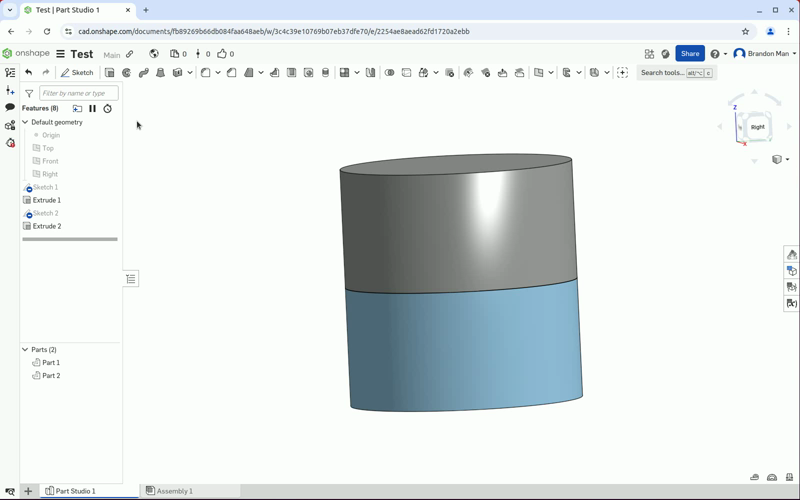
key(right, 3)
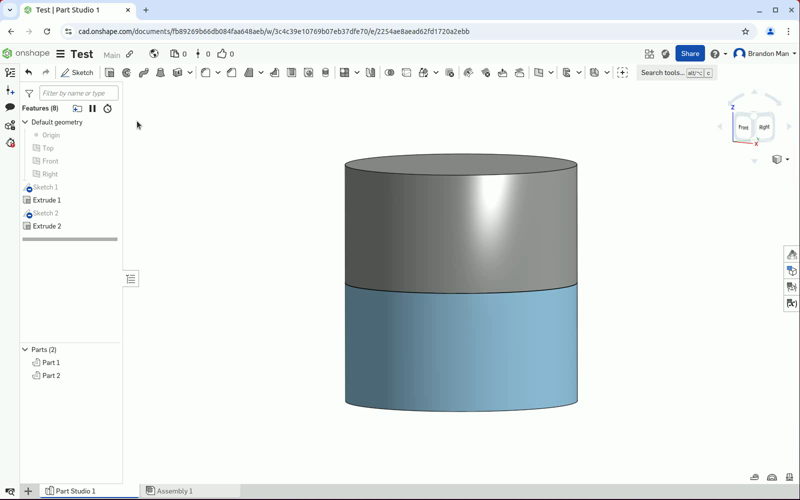
key(down, 3)
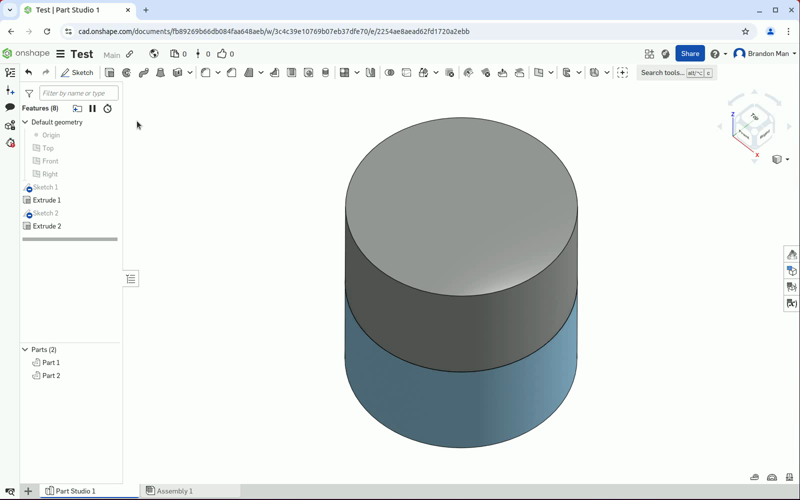
mouse_move(73, 189)
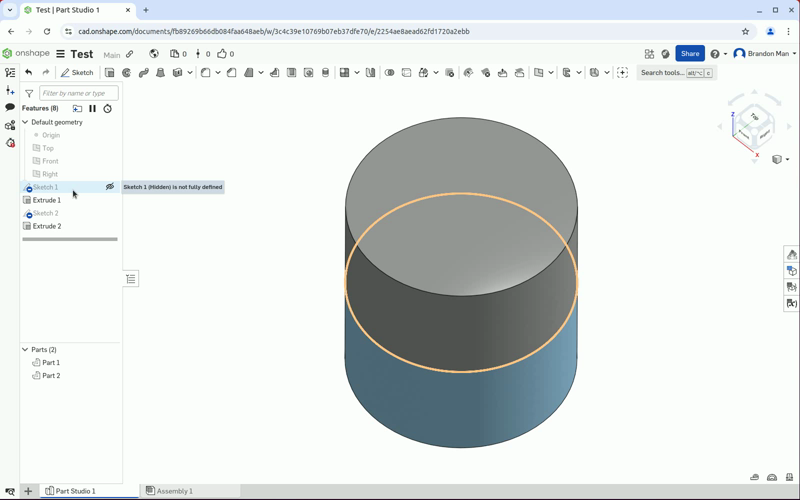
click(73, 189)